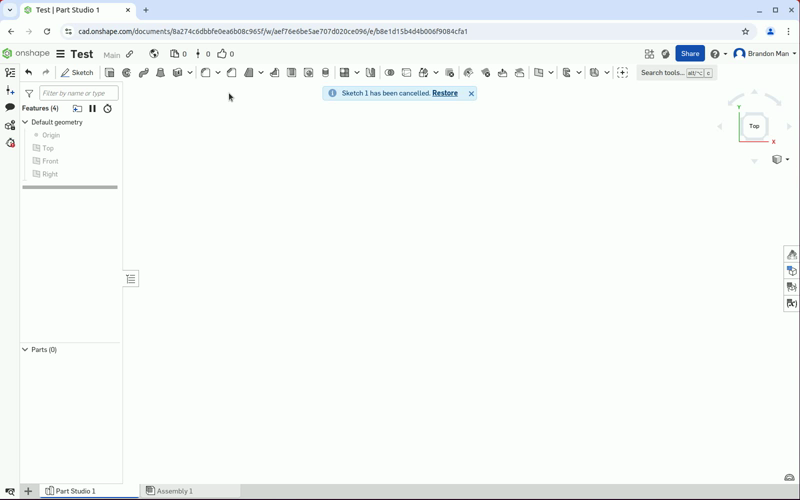
key(shift+h)
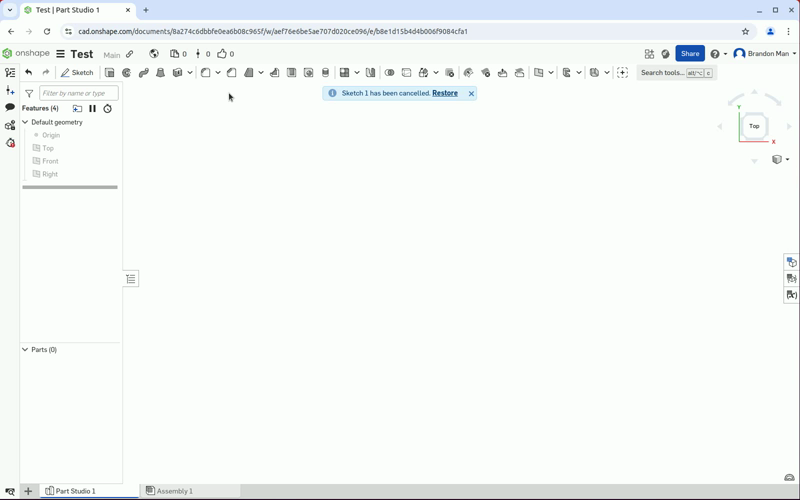
key(shift+s)
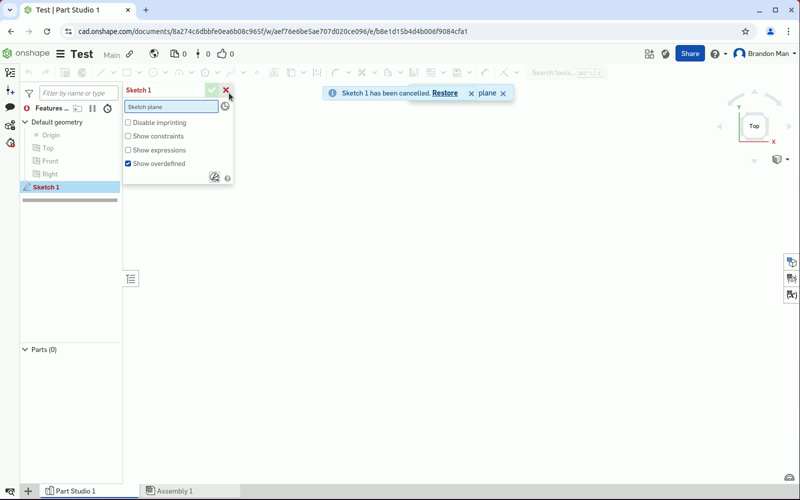
mouse_move(73, 150)
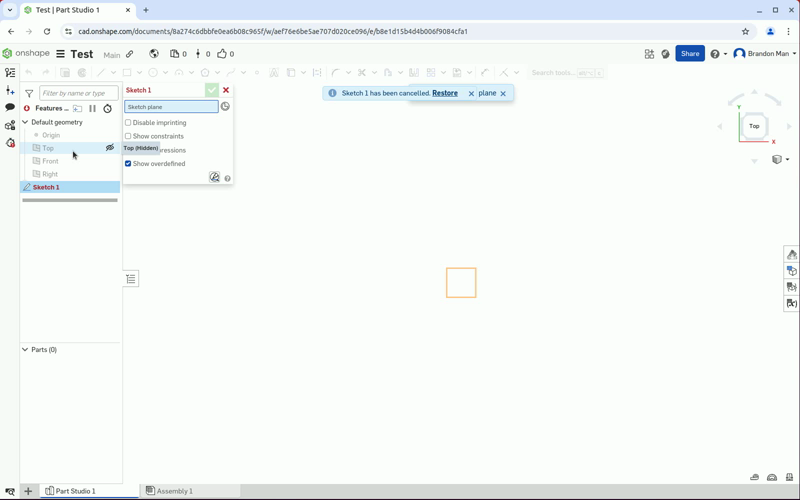
click(73, 150)
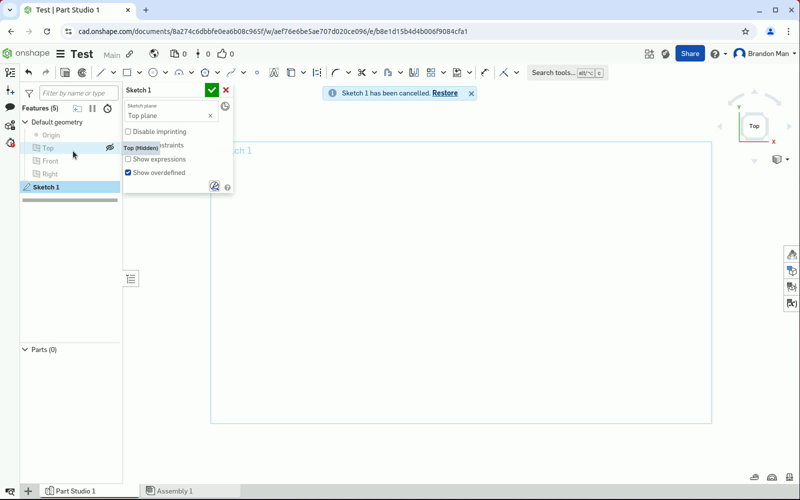
mouse_move(73, 352)
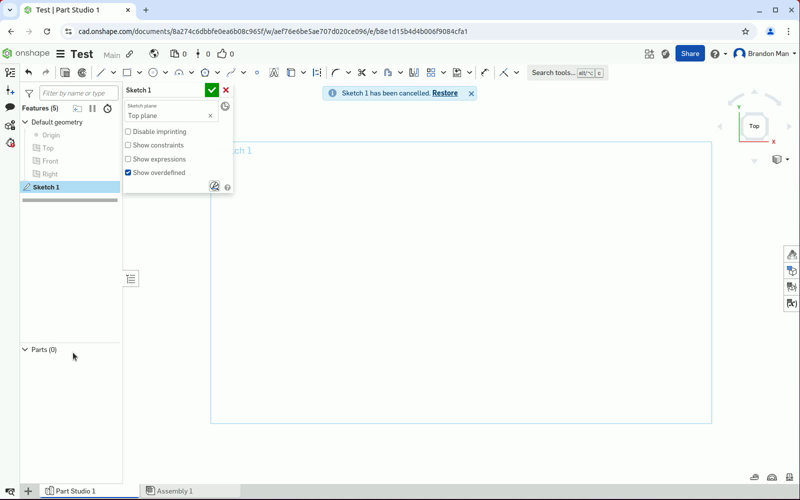
key(y)
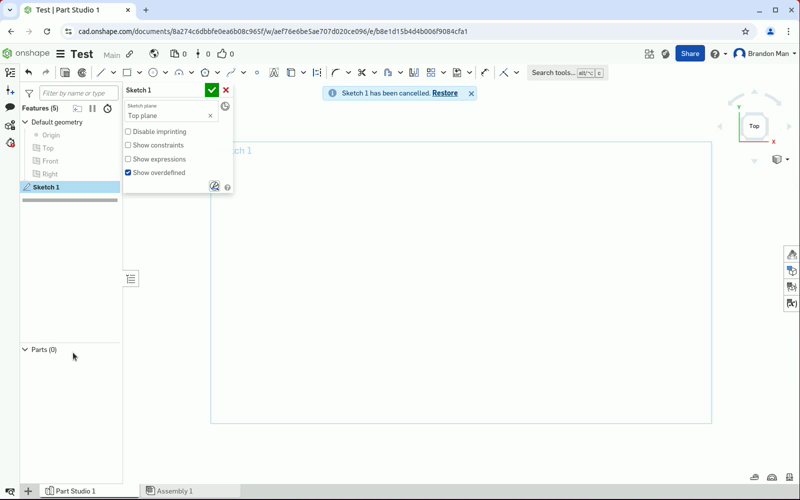
key(l)
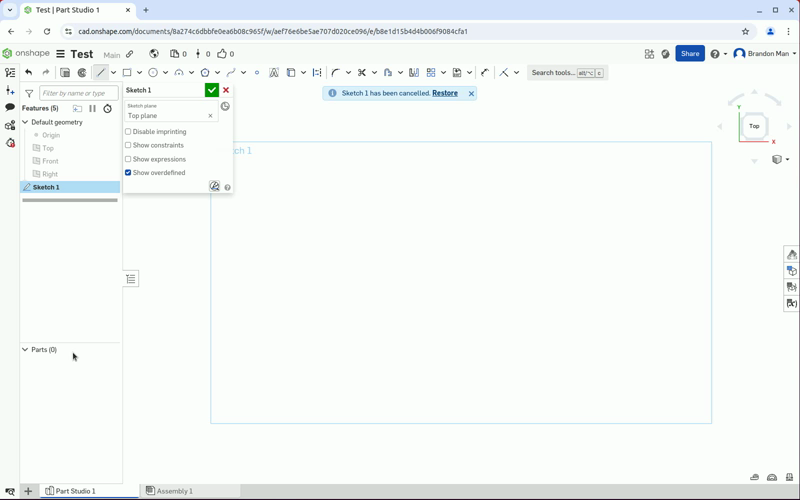
key_down(shift)
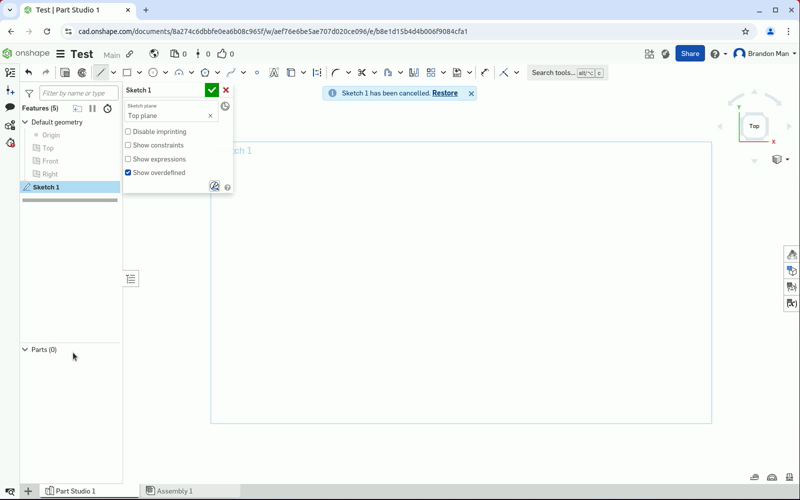
mouse_move(460, 330)
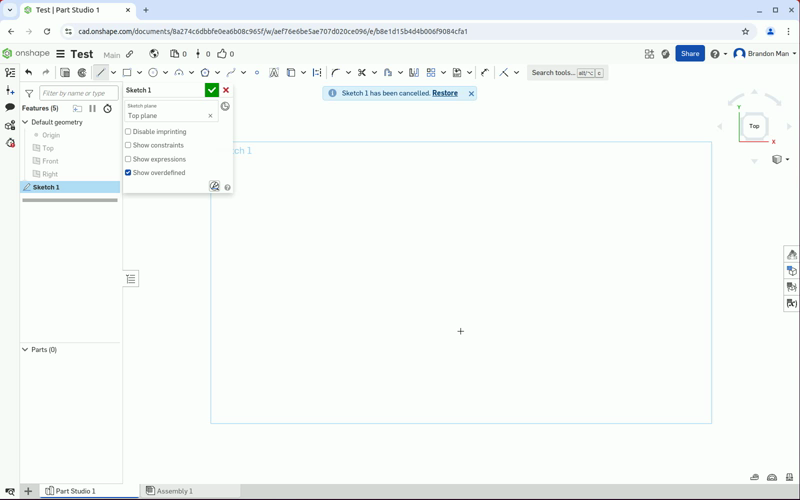
click(460, 330)
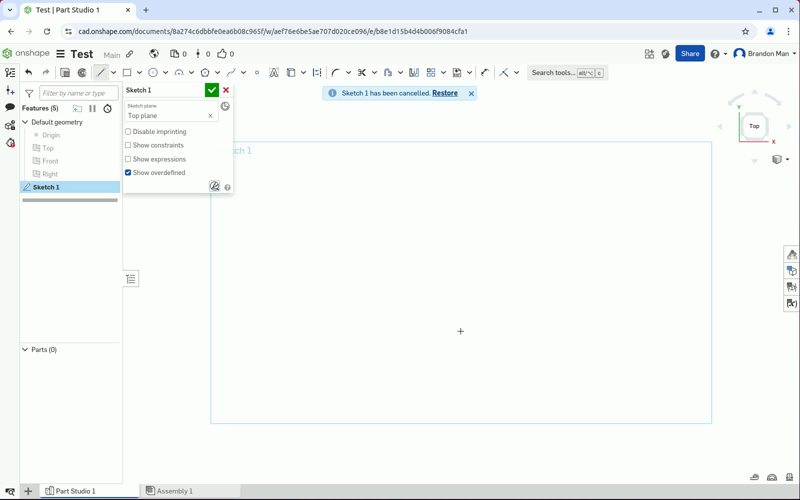
key_up(shift)
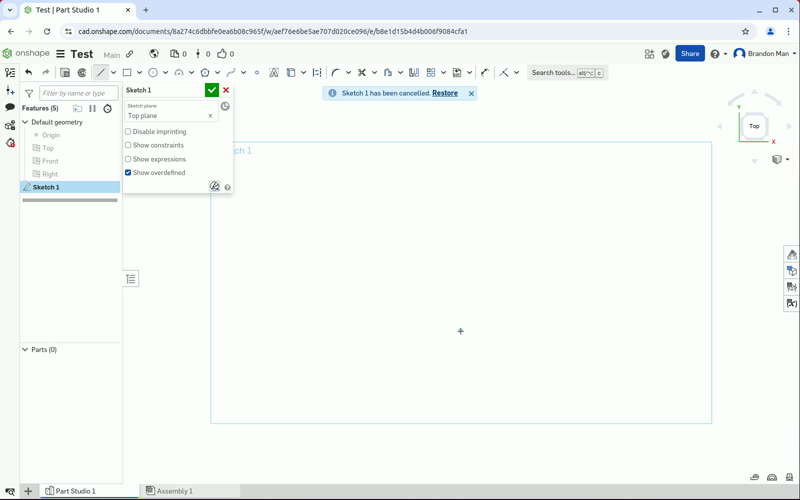
key_down(shift)
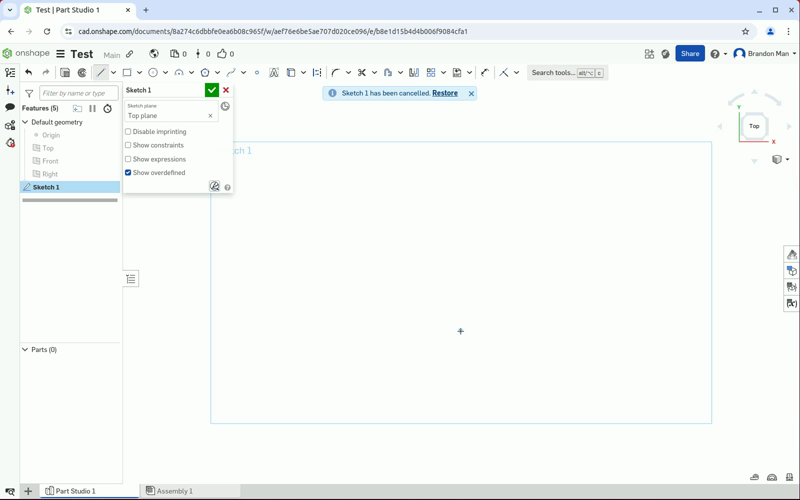
mouse_move(490, 330)
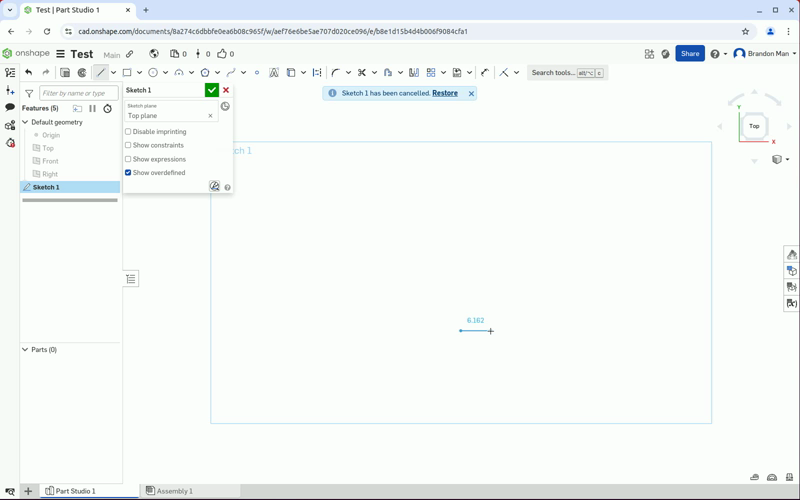
mouse_move(519, 330)
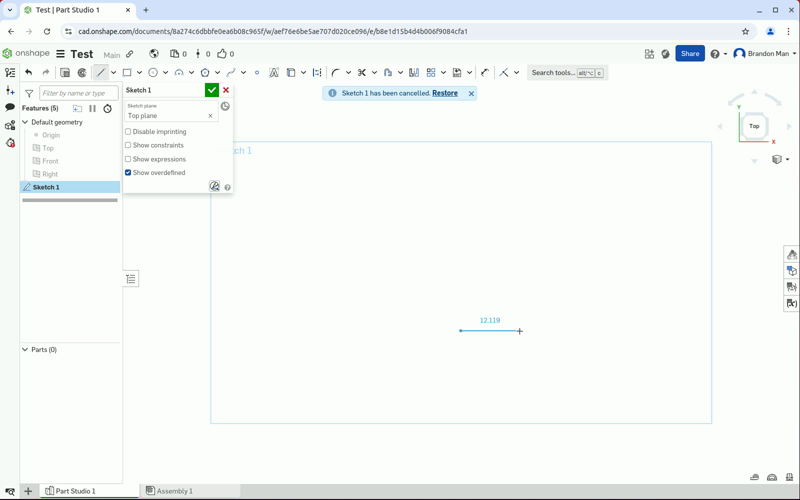
click(519, 330)
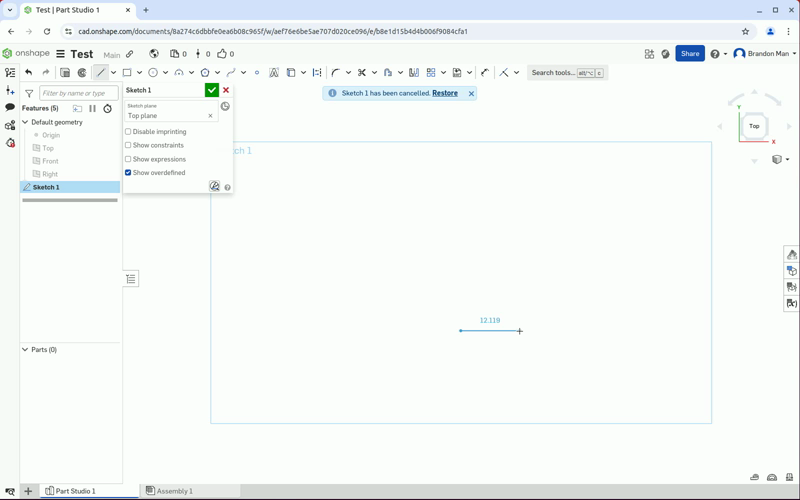
key_up(shift)
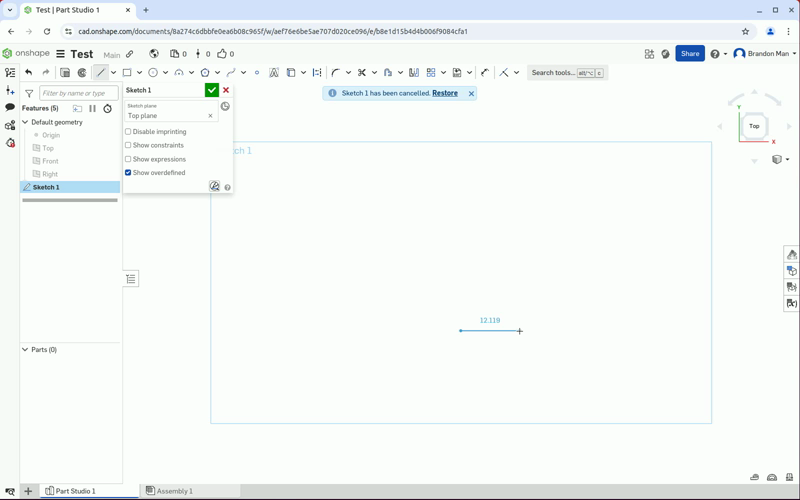
key_down(shift)
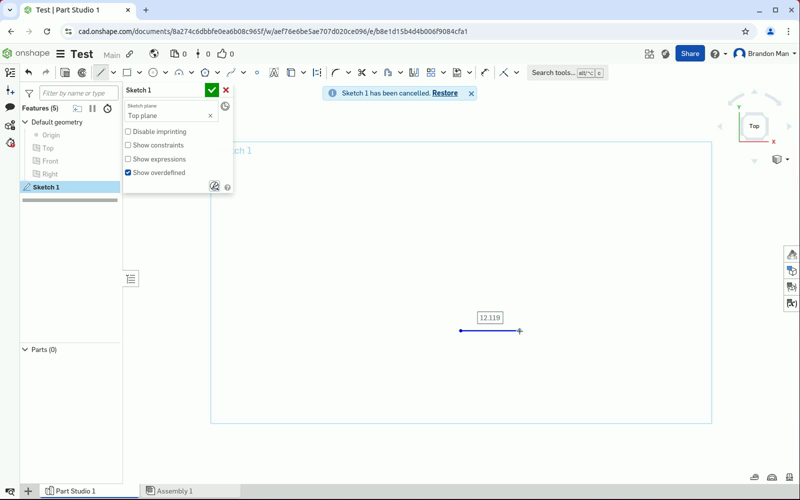
mouse_move(549, 330)
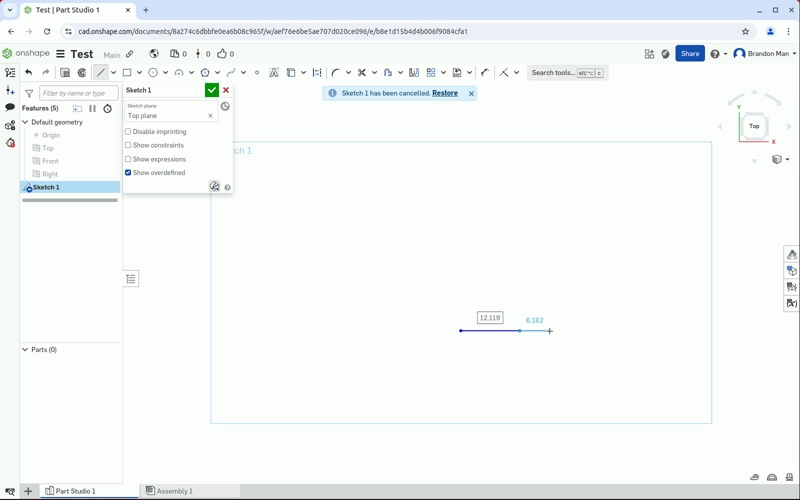
mouse_move(519, 281)
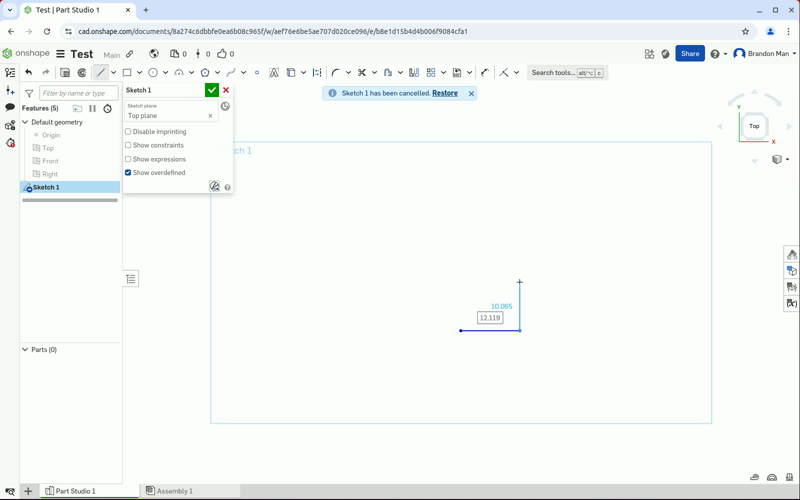
click(519, 281)
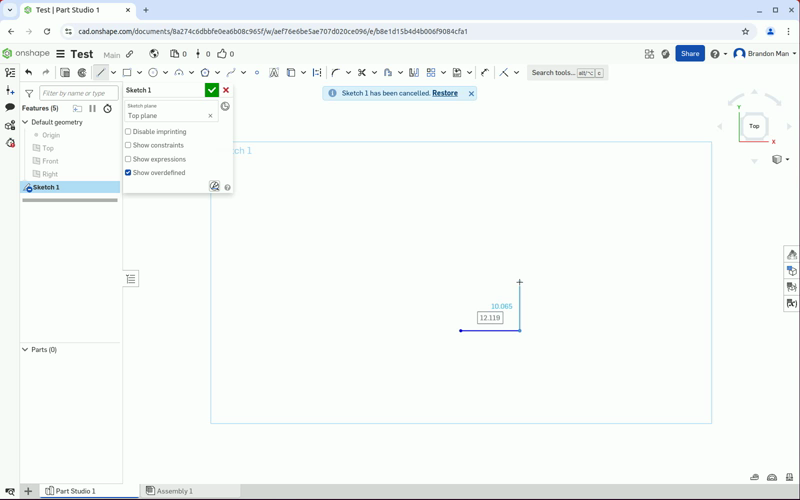
key_up(shift)
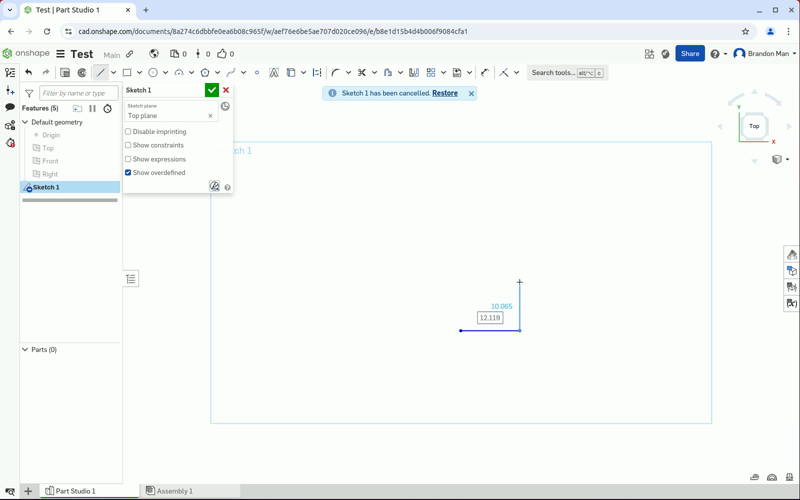
key_down(shift)
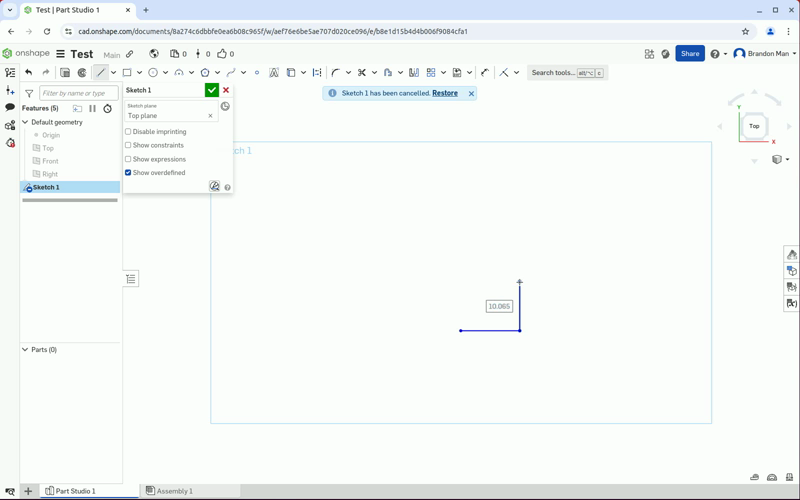
mouse_move(549, 281)
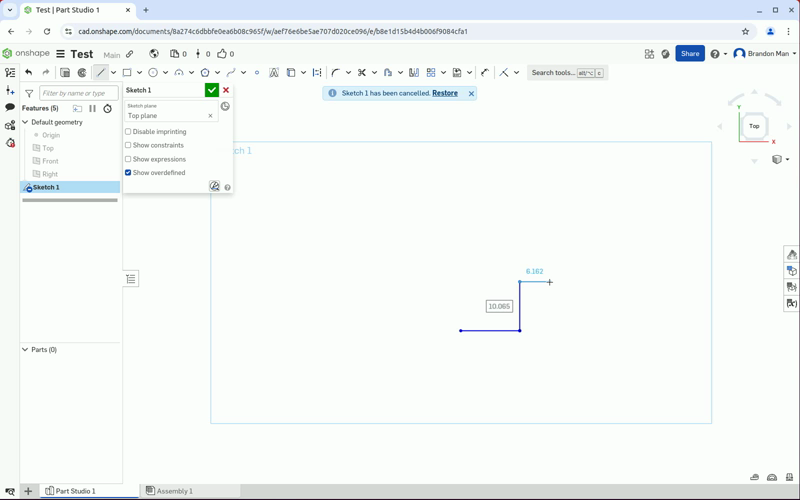
mouse_move(460, 281)
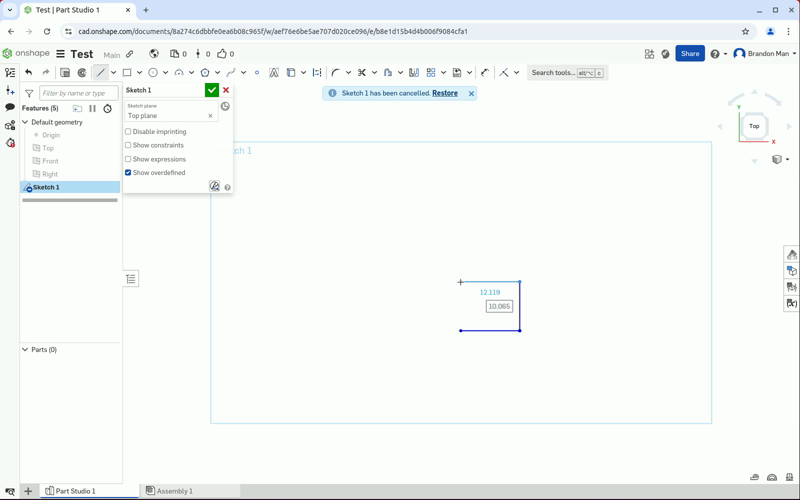
click(460, 281)
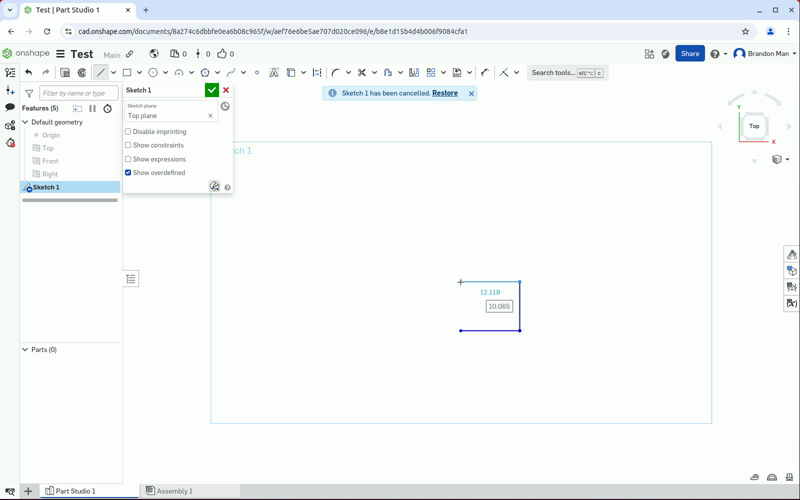
key_up(shift)
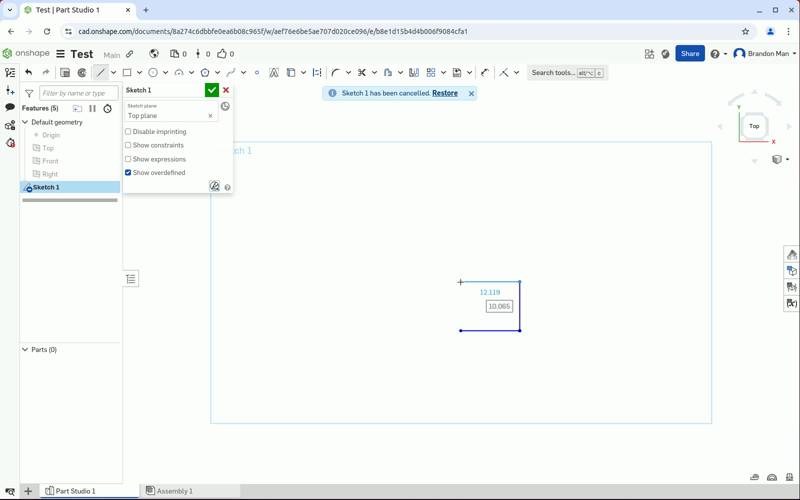
mouse_move(490, 281)
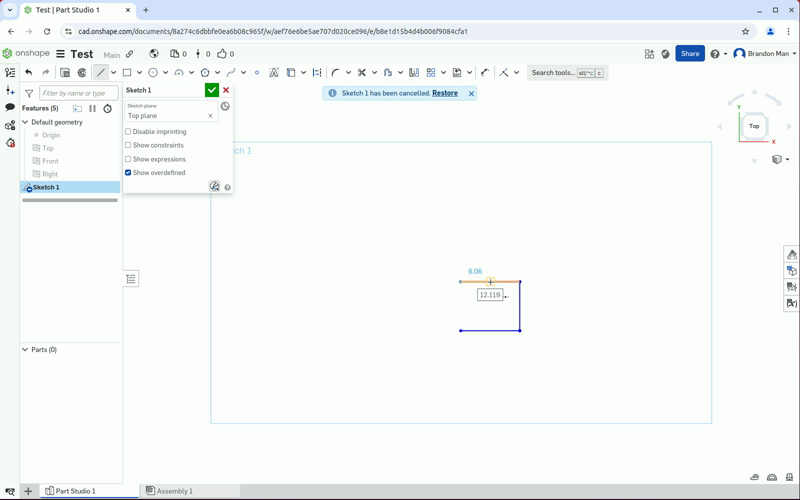
key_down(shift)
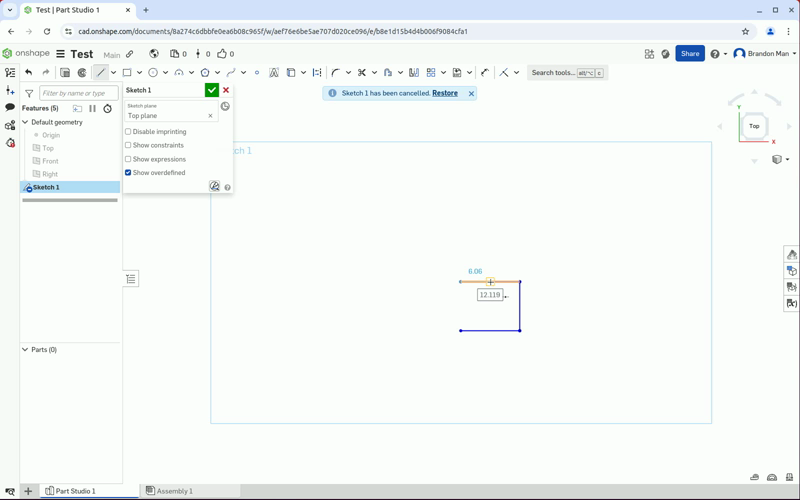
mouse_move(460, 330)
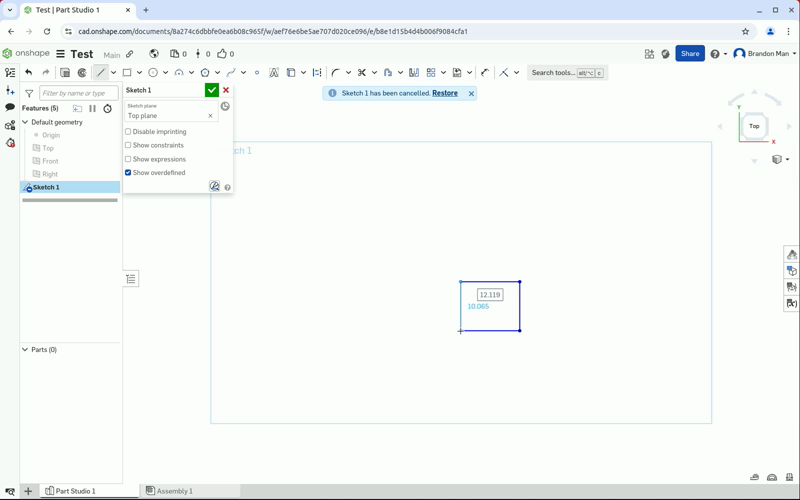
key_up(shift)
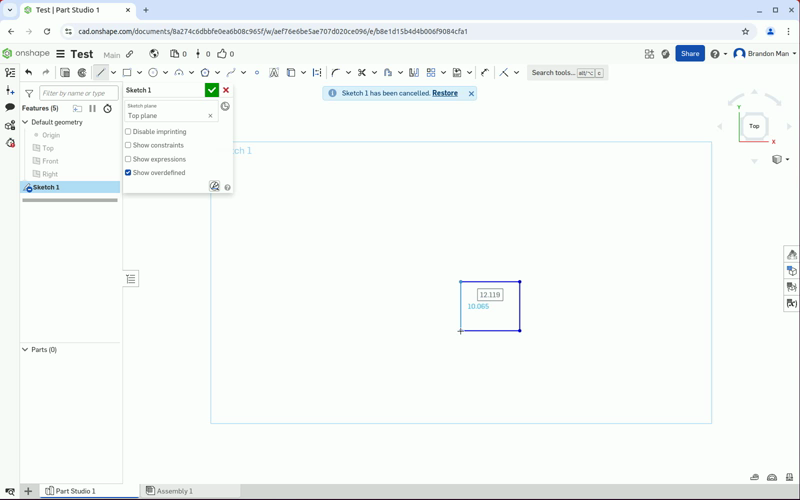
click(460, 330)
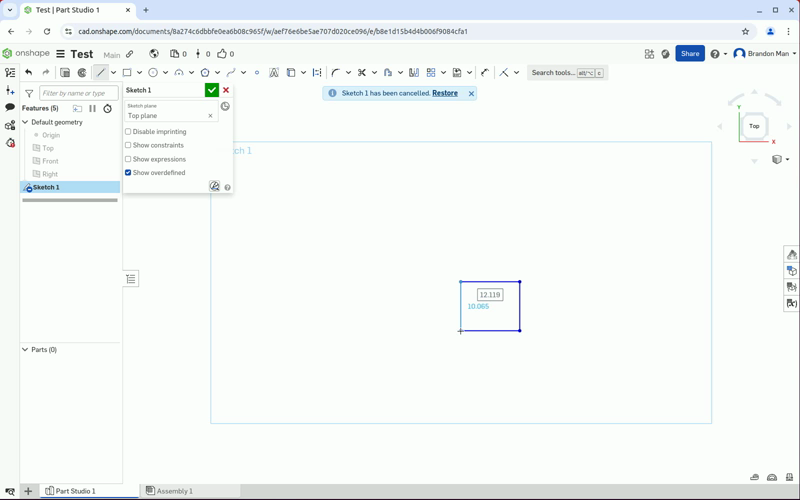
key(esc)
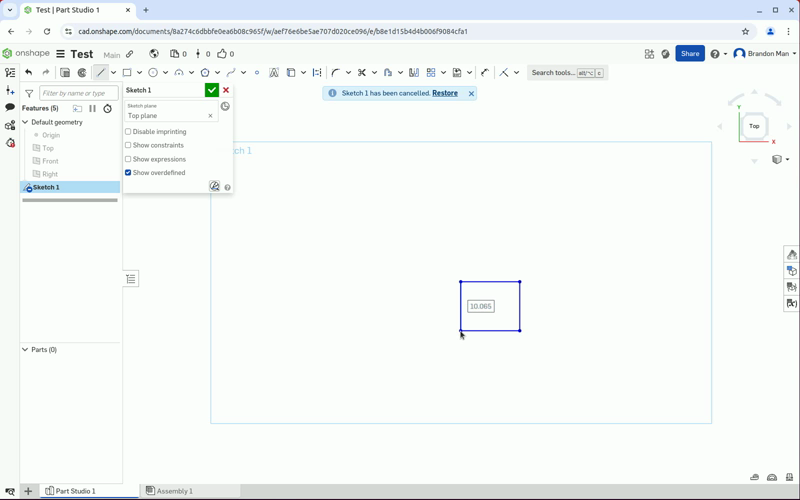
mouse_move(467, 300)
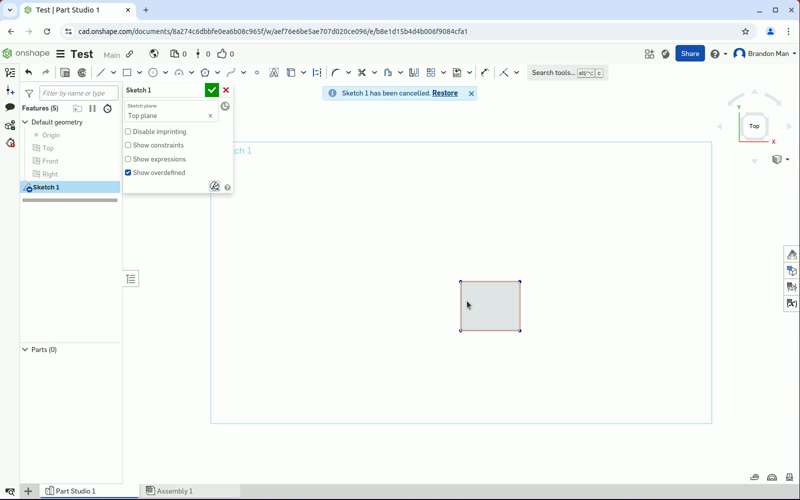
click(467, 300)
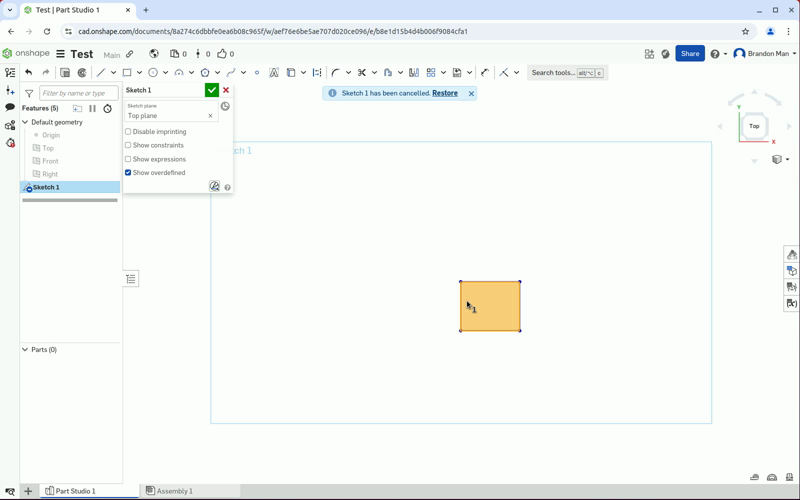
mouse_move(73, 352)
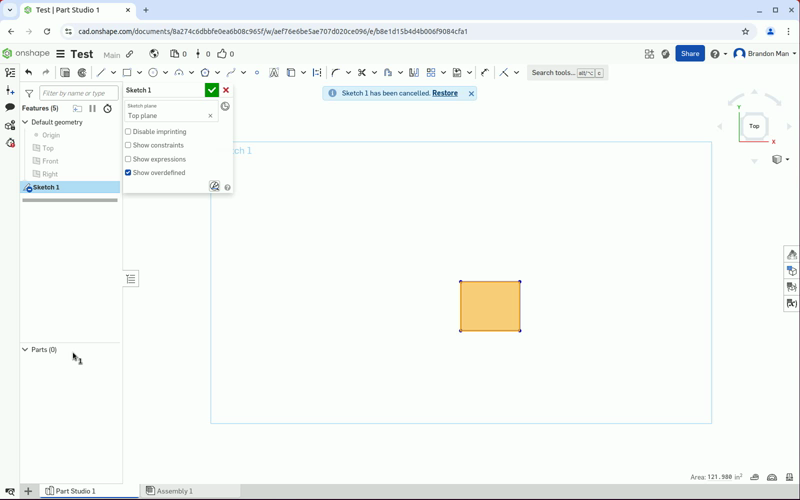
key(shift+y)
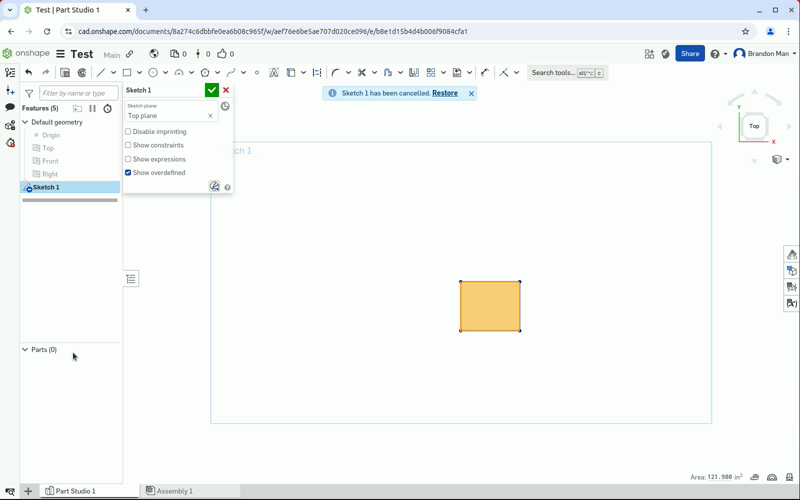
key(shift+e)
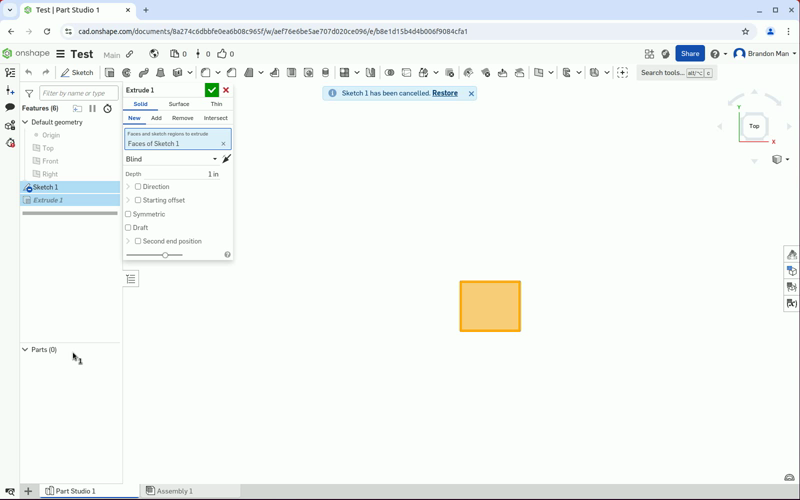
mouse_move(143, 106)
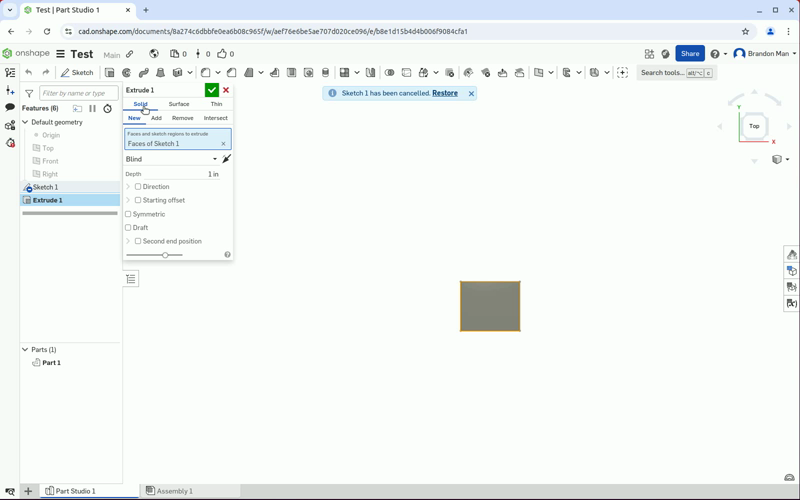
click(143, 106)
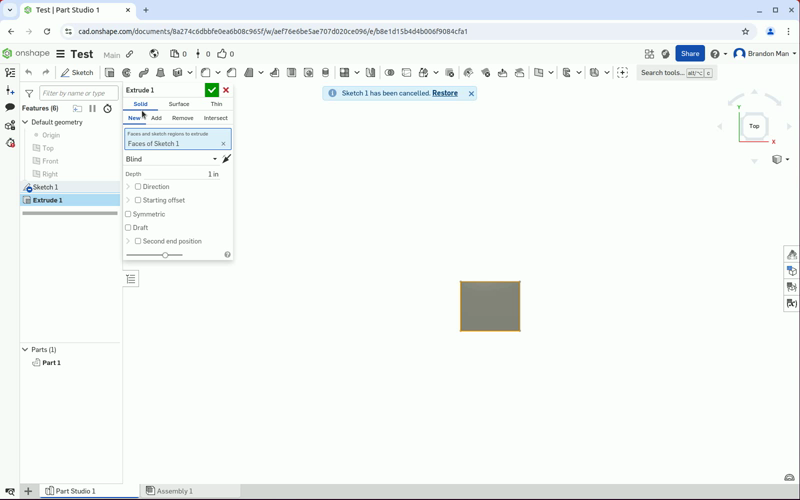
mouse_move(137, 120)
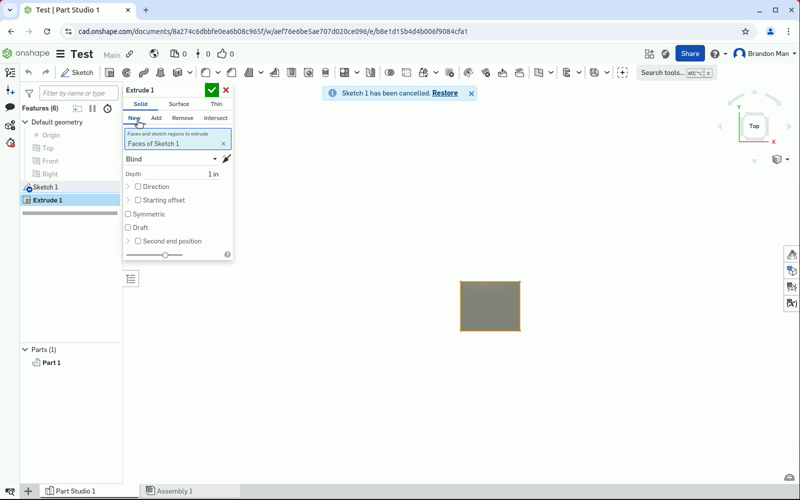
click(137, 120)
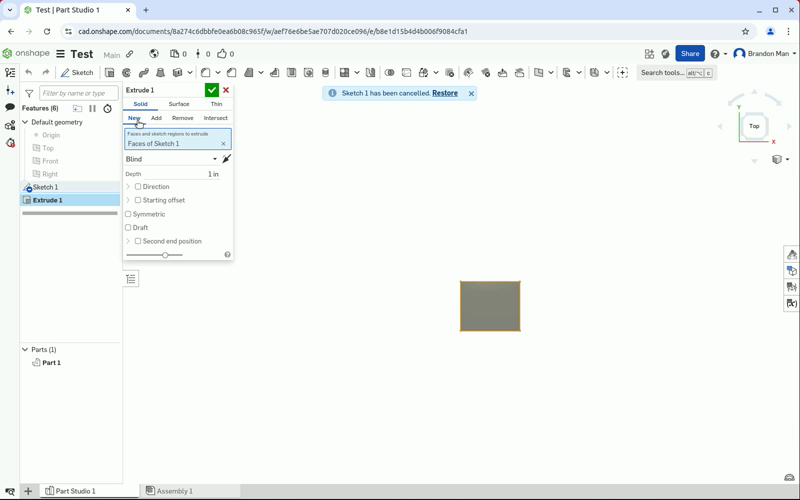
key(tab, 4)
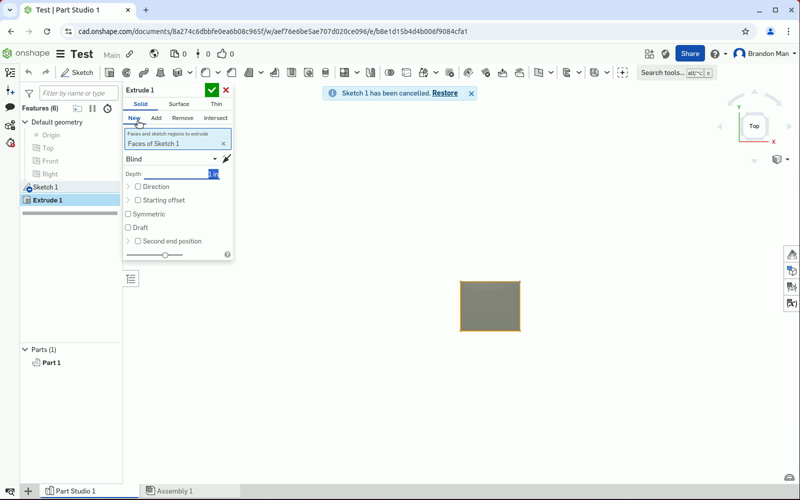
text(11.554)
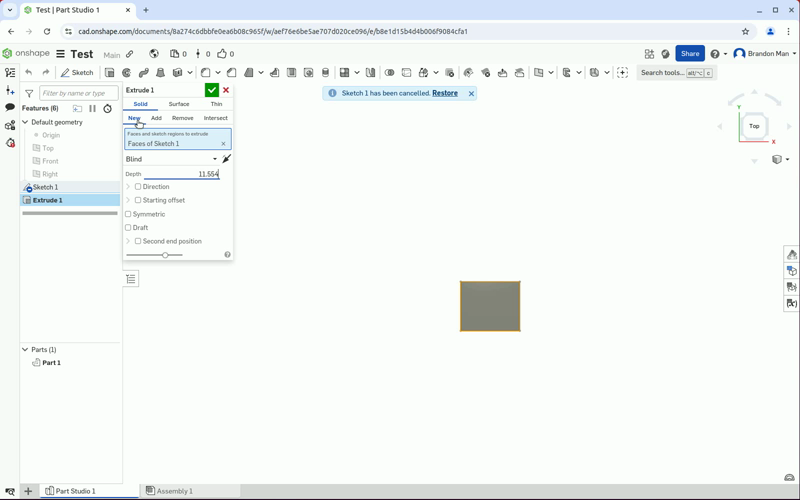
key(enter)
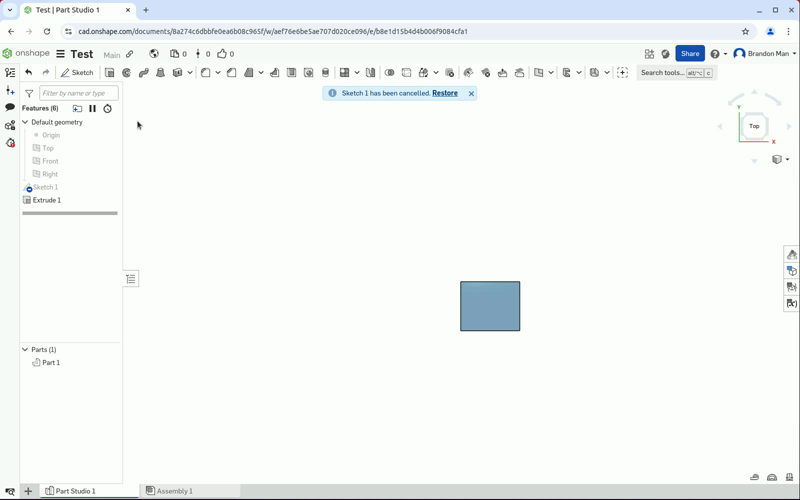
key(shift+h)
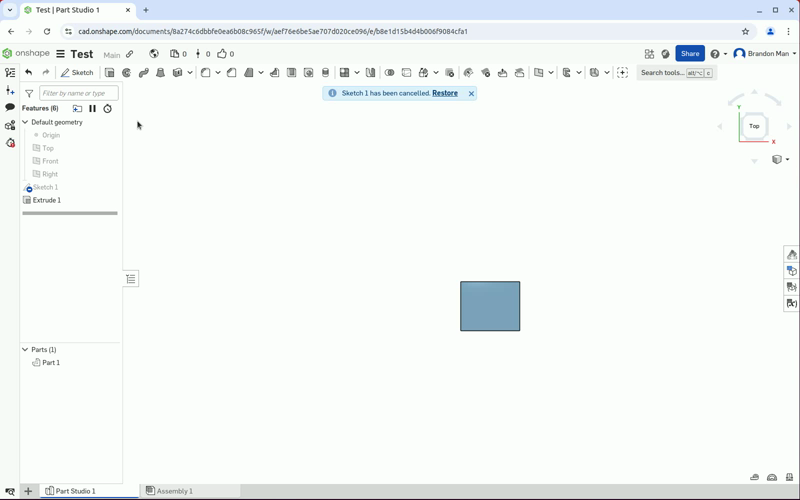
key(shift+h)
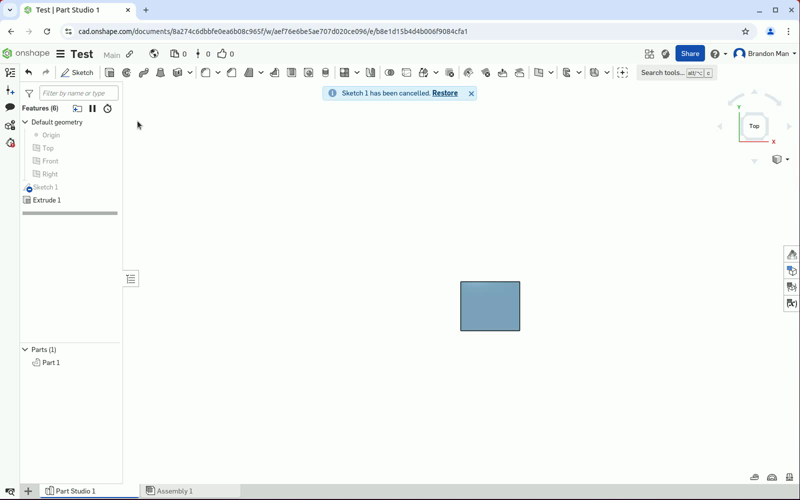
mouse_move(73, 189)
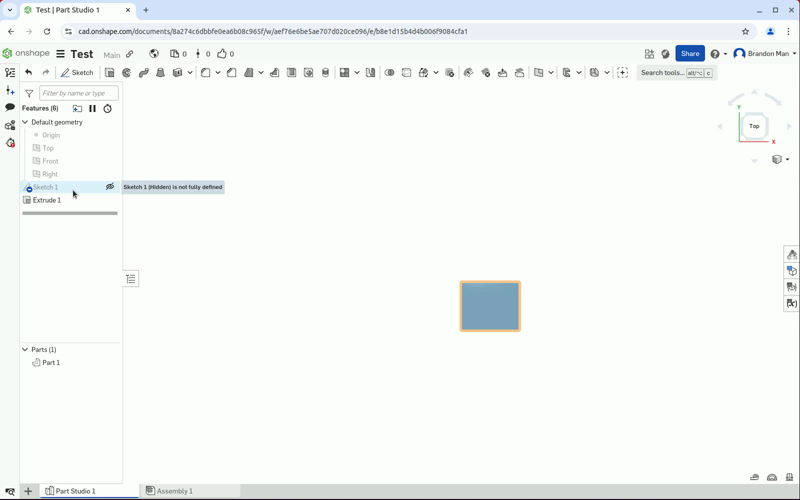
click(73, 189)
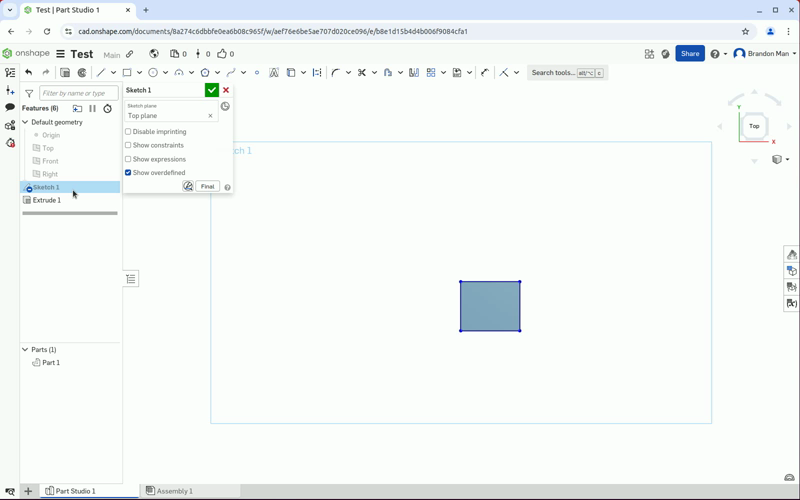
mouse_move(229, 92)
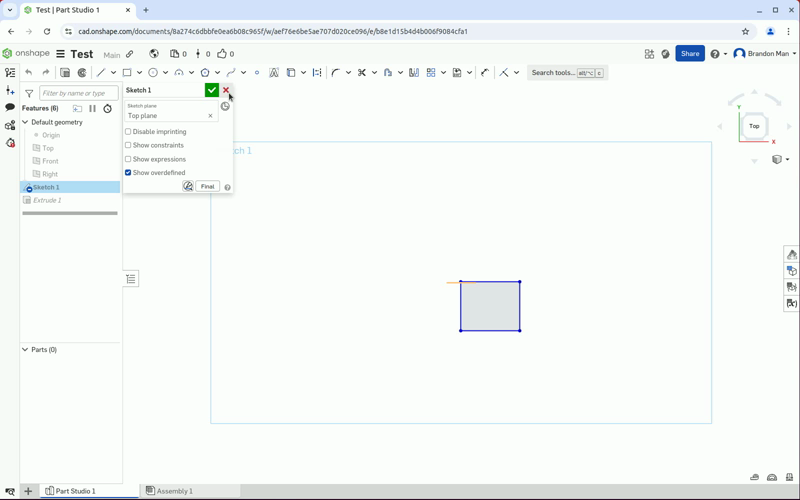
click(229, 92)
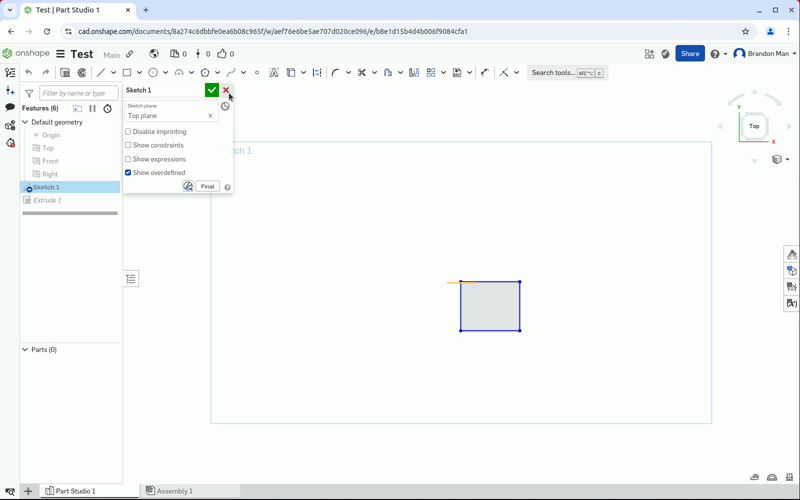
key(shift+s)
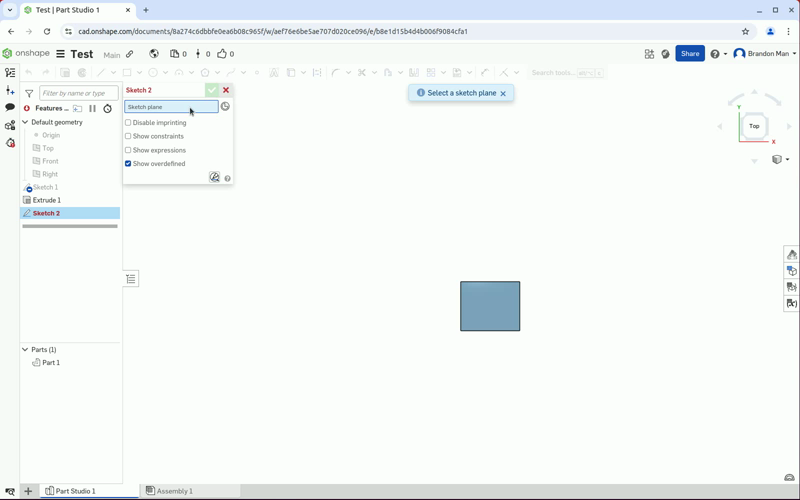
mouse_move(73, 150)
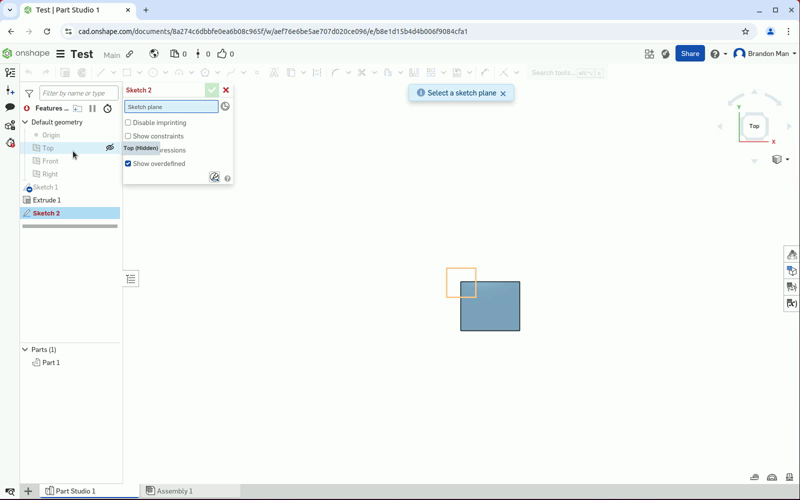
click(73, 150)
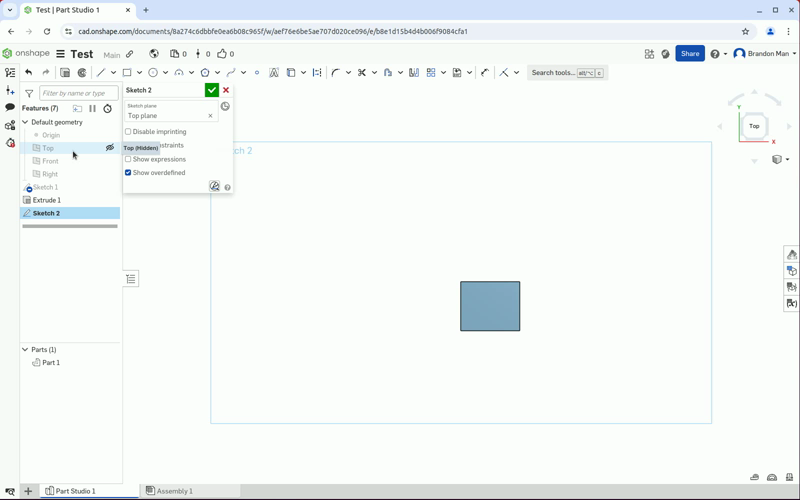
mouse_move(73, 352)
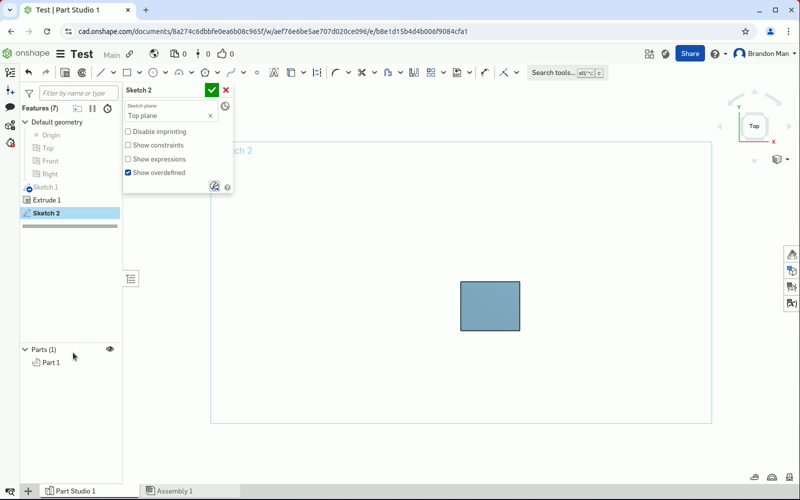
key(y)
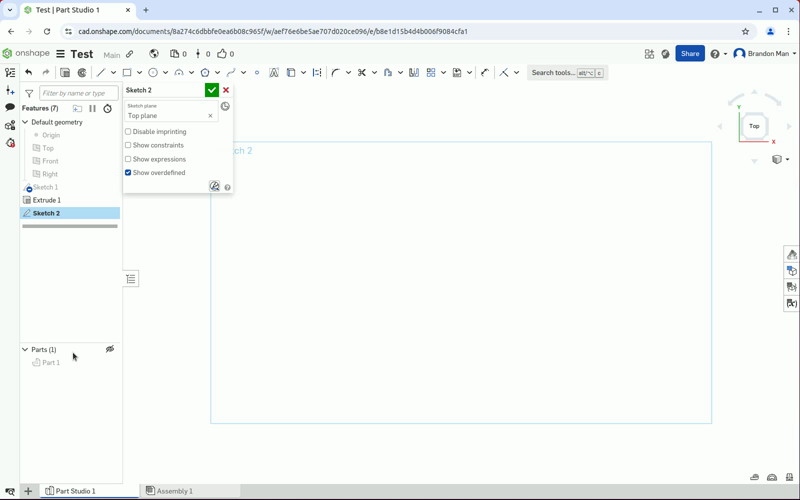
key(c)
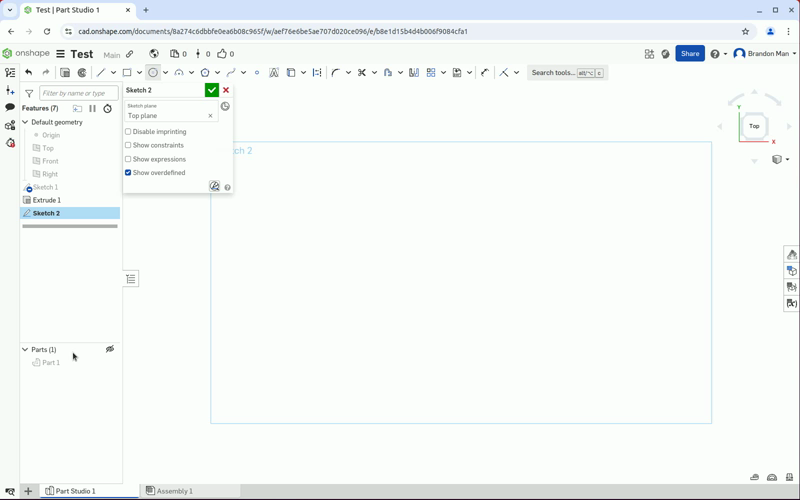
key_down(shift)
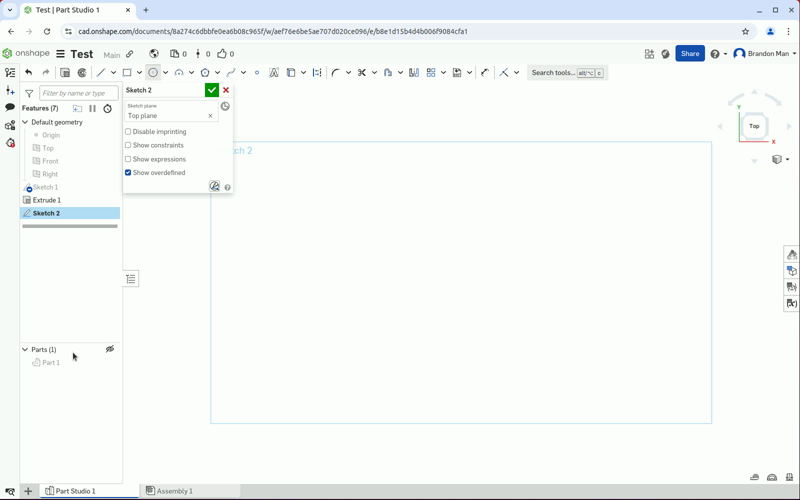
mouse_move(507, 207)
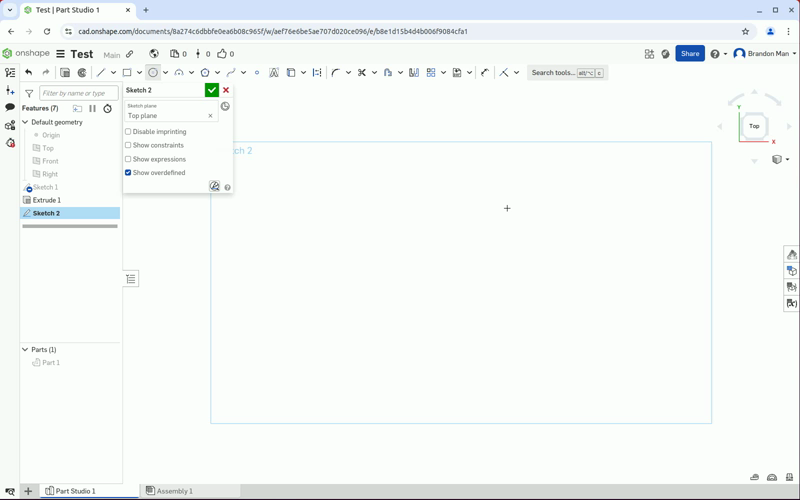
click(507, 207)
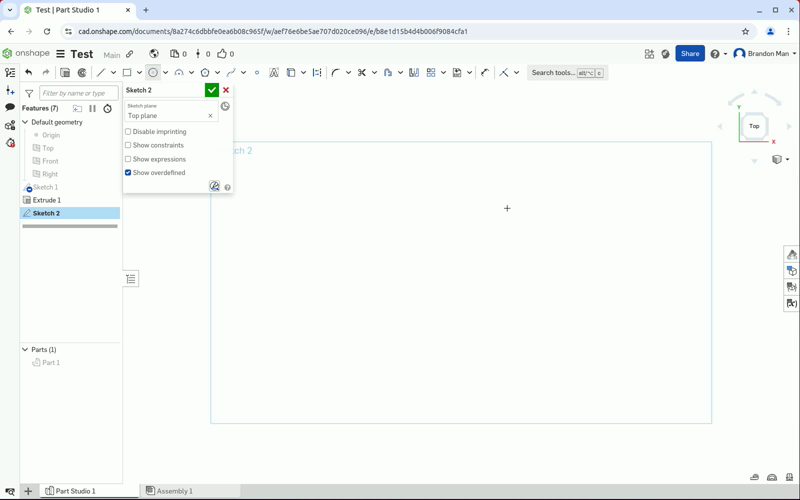
key_up(shift)
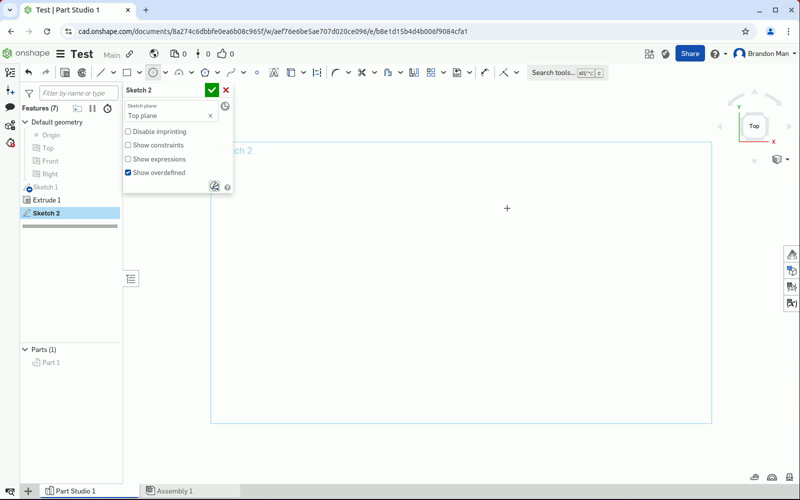
mouse_move(543, 207)
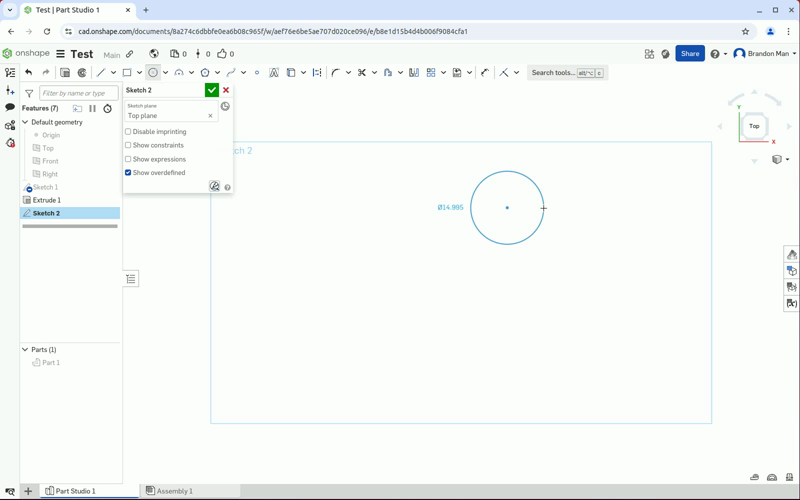
click(543, 207)
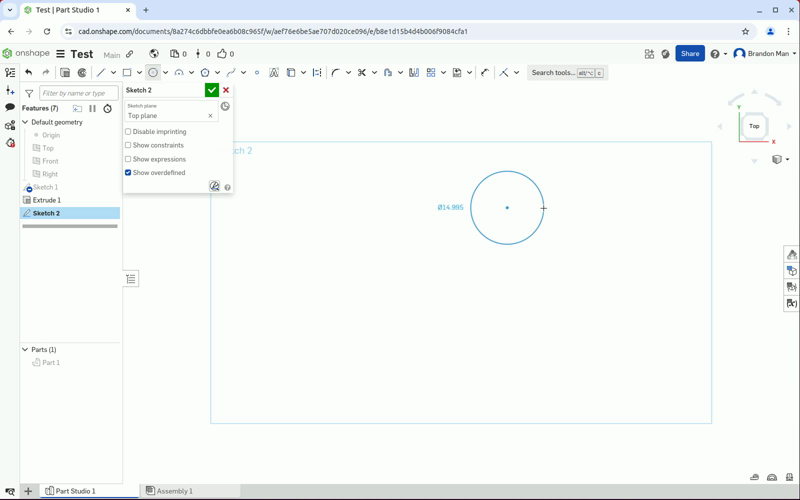
key(esc)
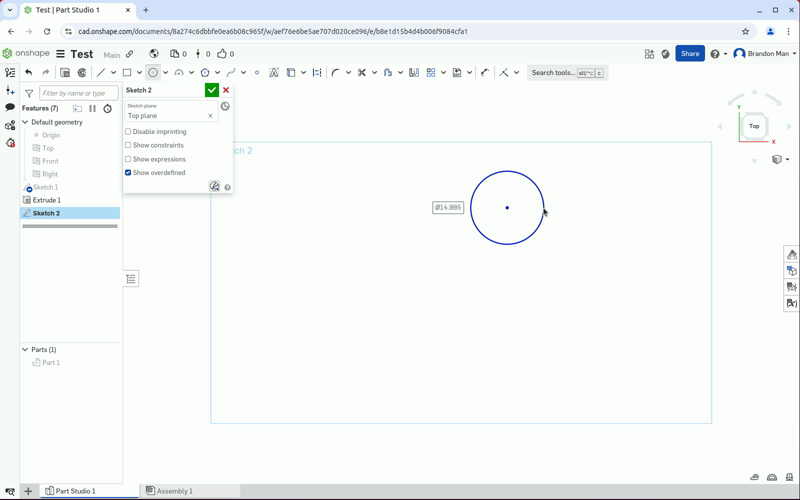
mouse_move(516, 213)
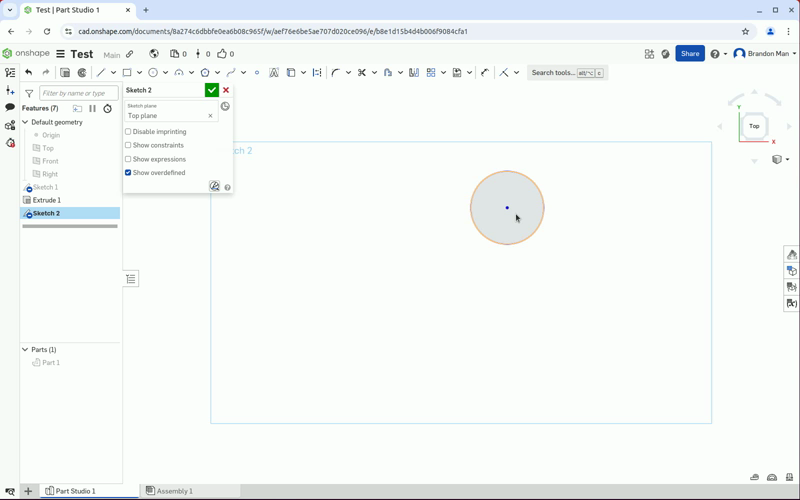
click(516, 213)
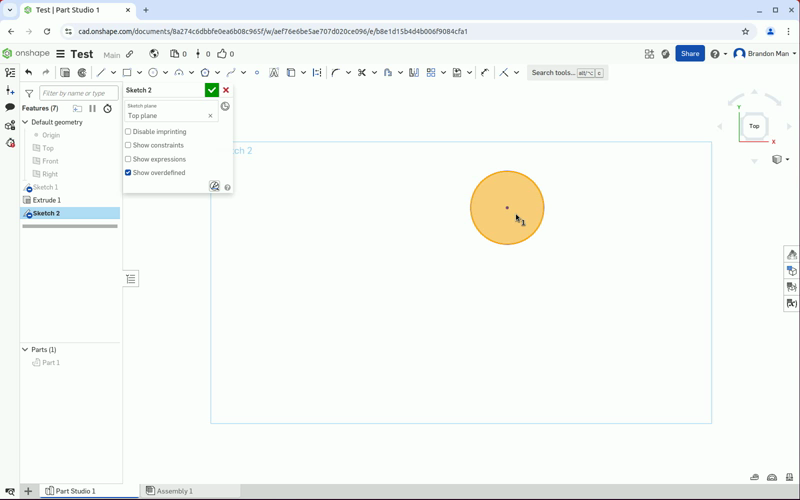
mouse_move(73, 352)
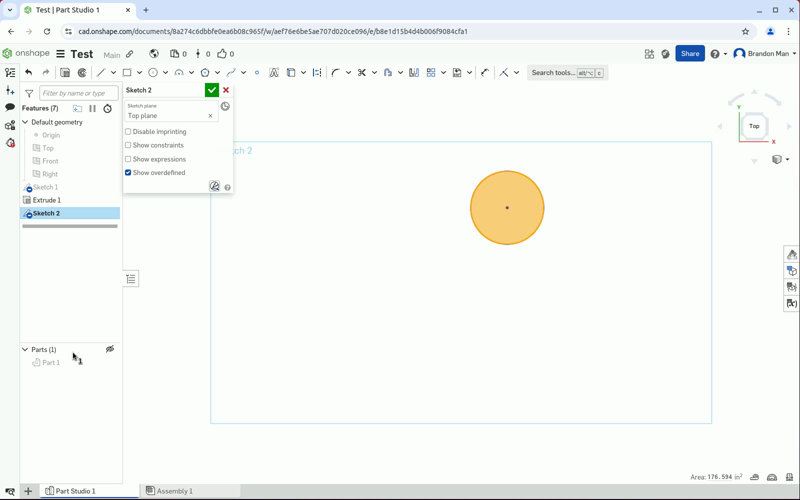
key(shift+y)
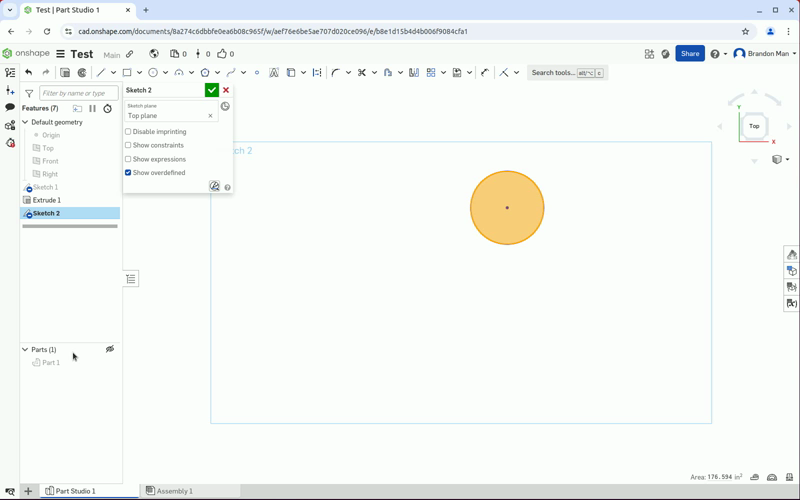
key(shift+e)
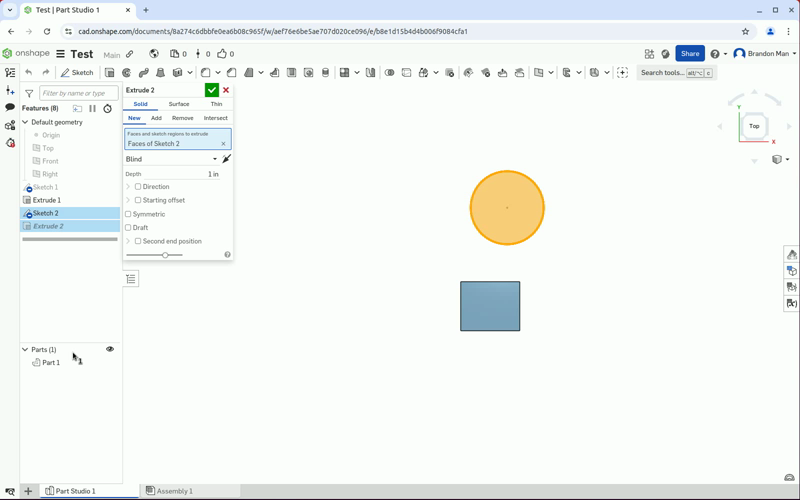
mouse_move(143, 106)
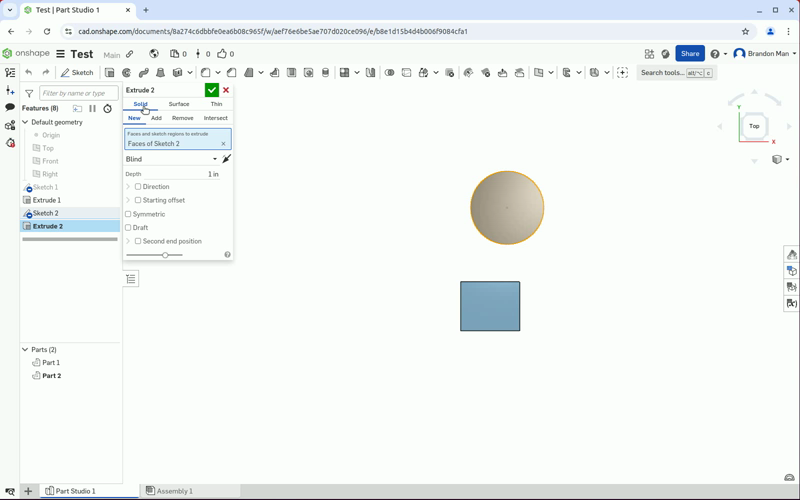
click(143, 106)
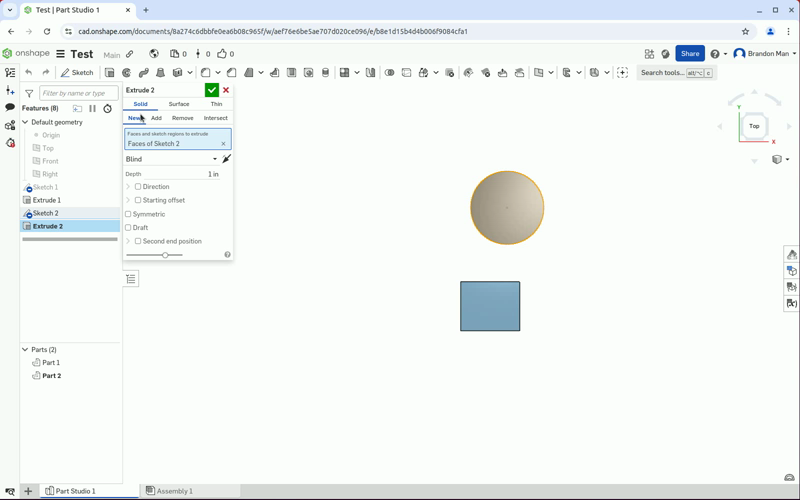
mouse_move(137, 120)
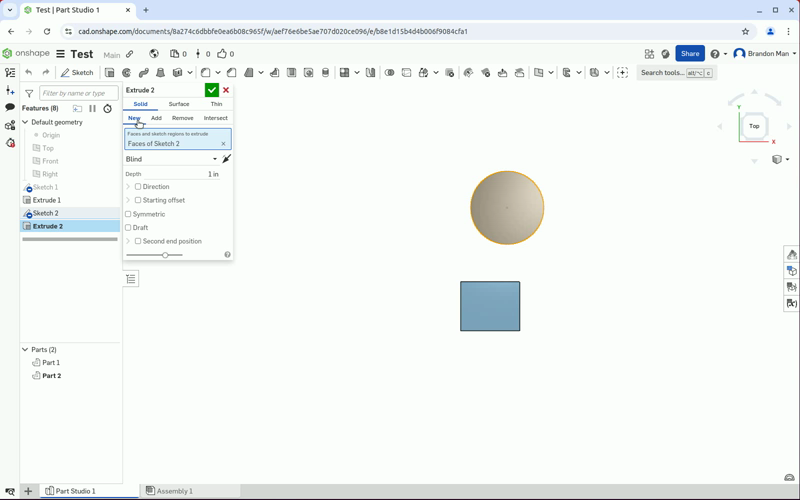
click(137, 120)
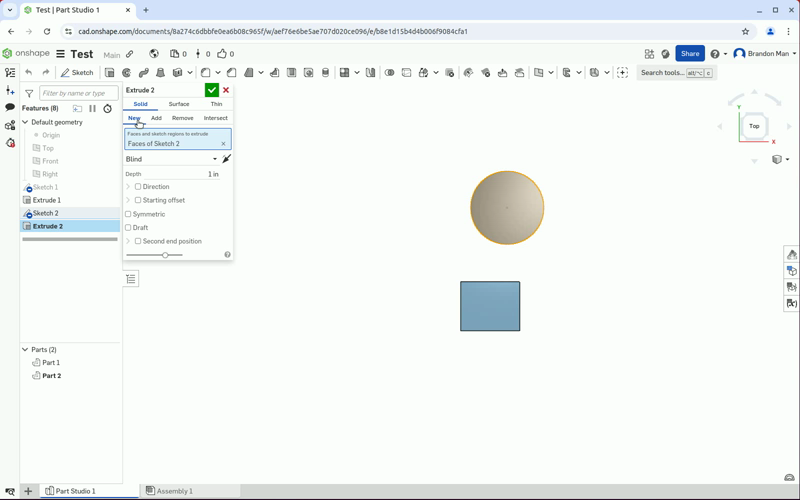
key(tab, 4)
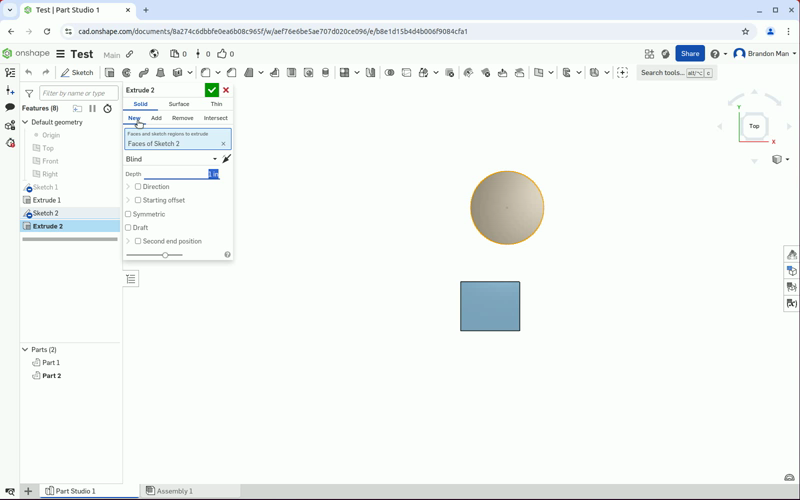
text(23.108)
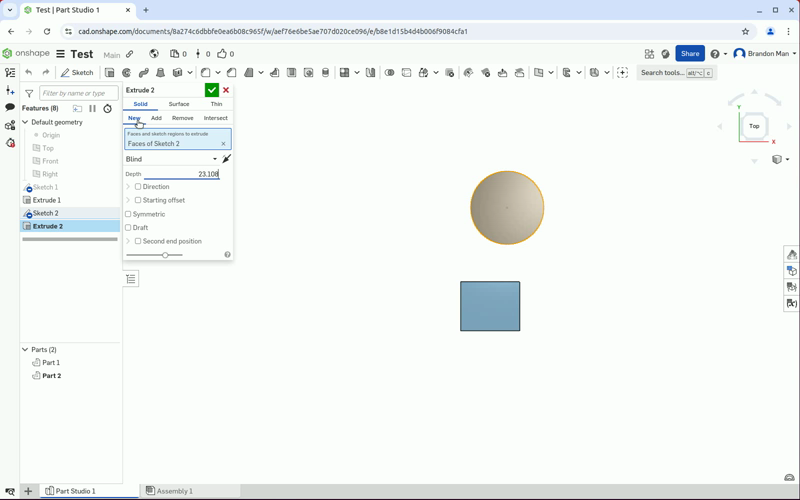
key(enter)
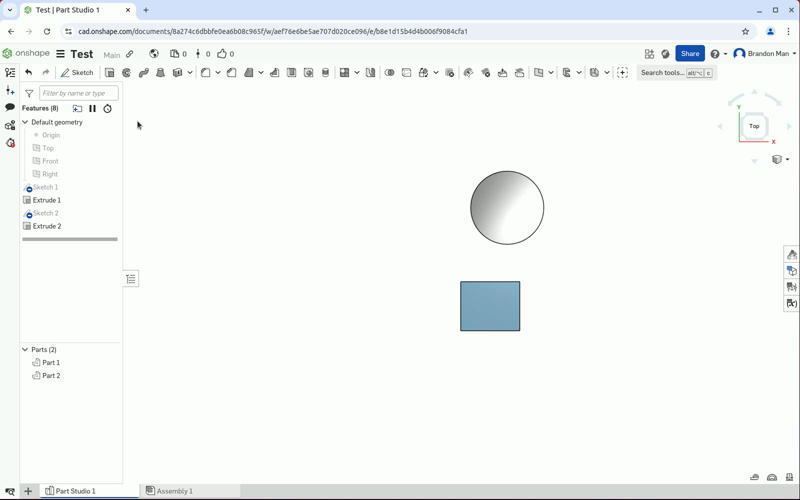
key(shift+h)
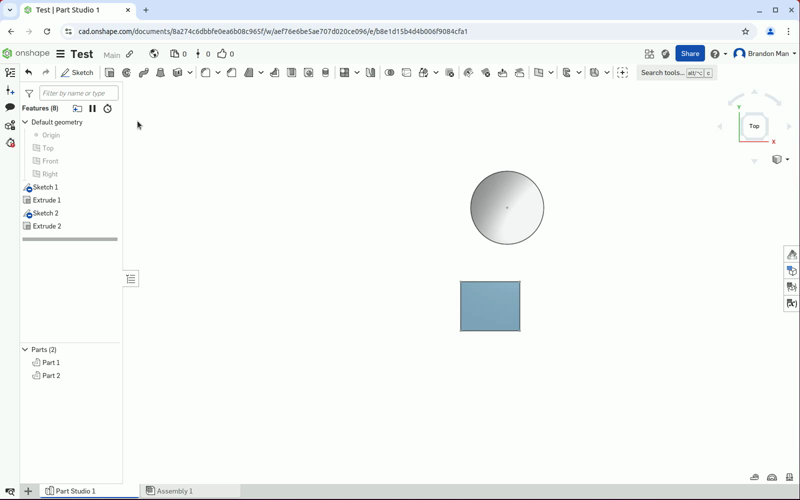
key(shift+h)
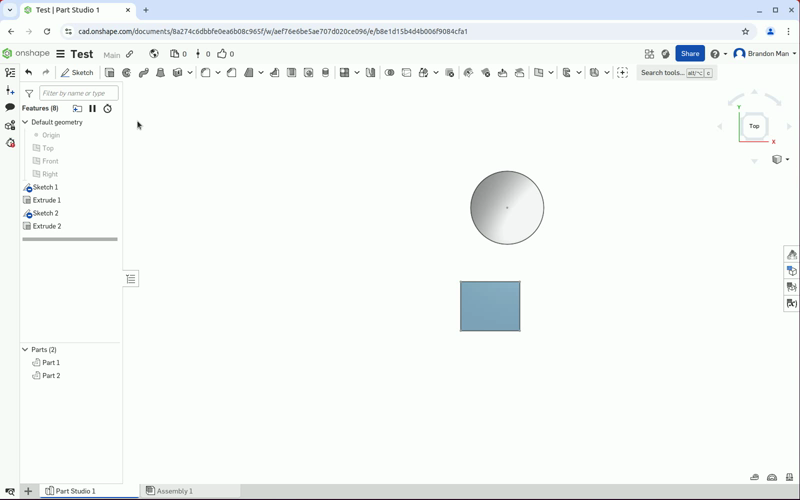
key(shift+7)
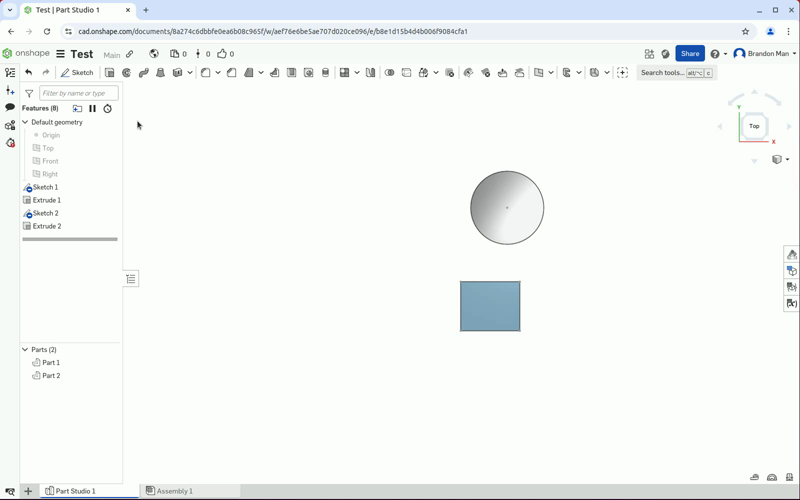
key(up, 3)
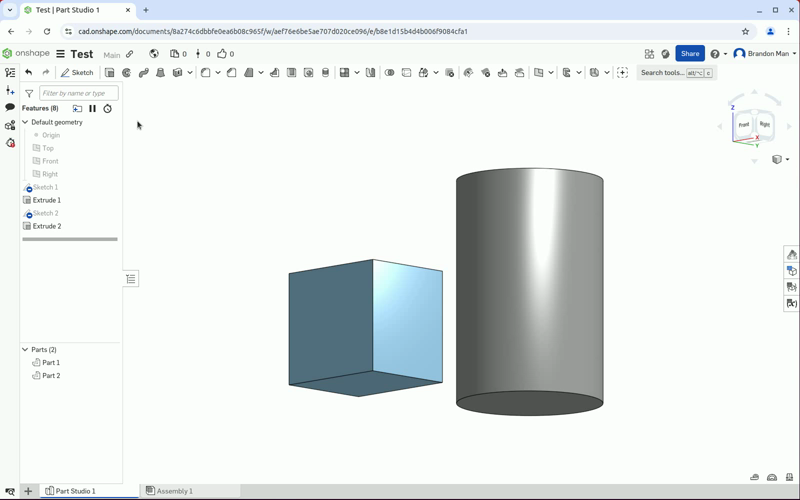
key(left, 3)
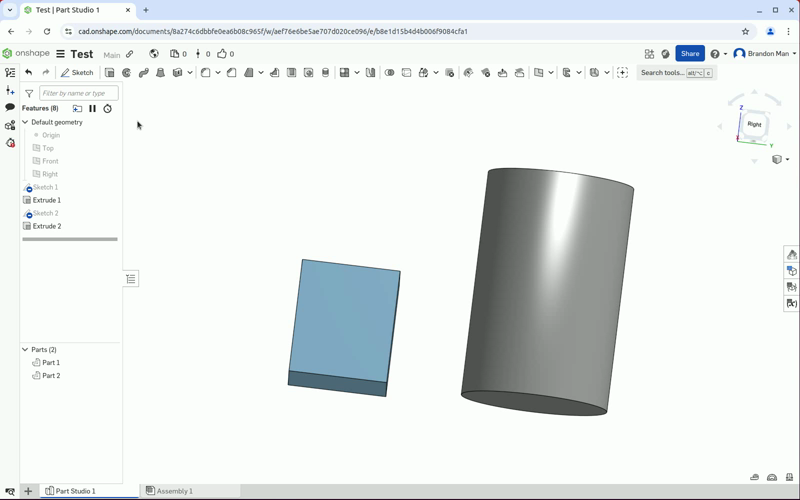
key(right, 3)
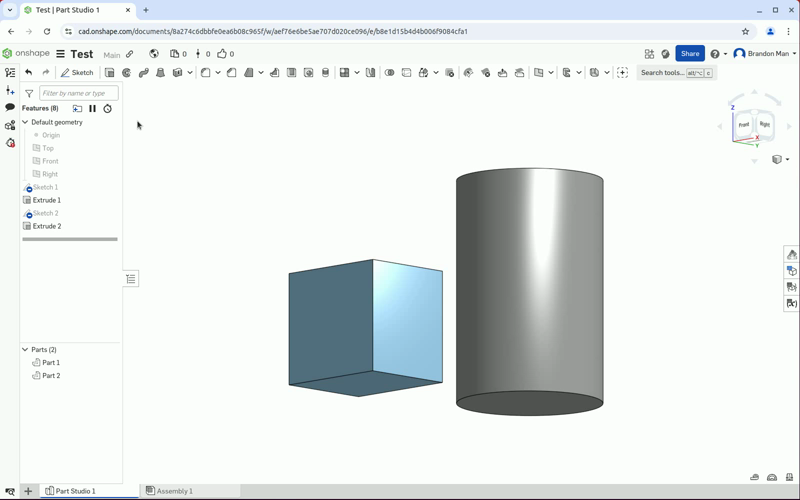
key(down, 3)
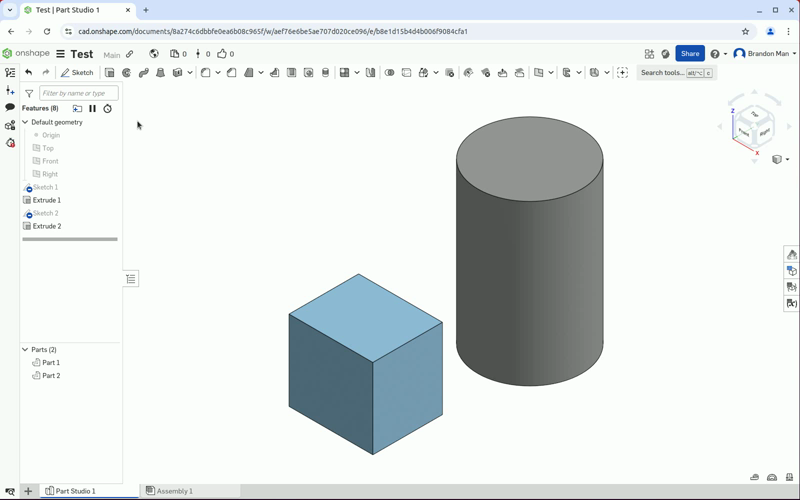
mouse_move(73, 189)
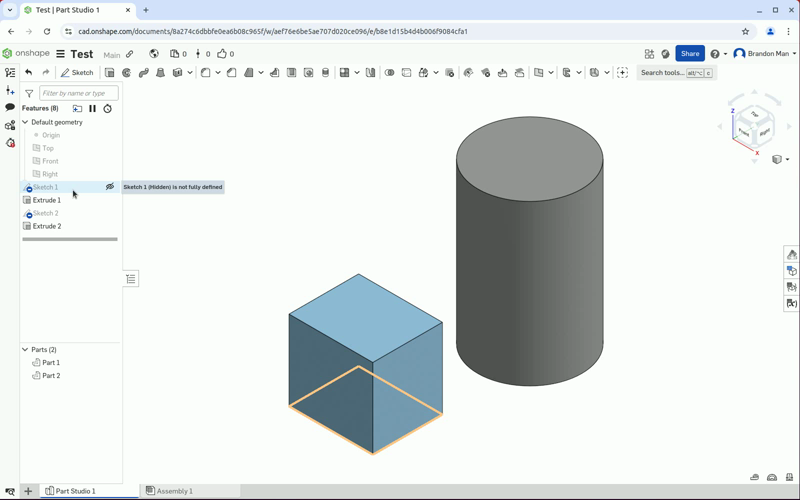
click(73, 189)